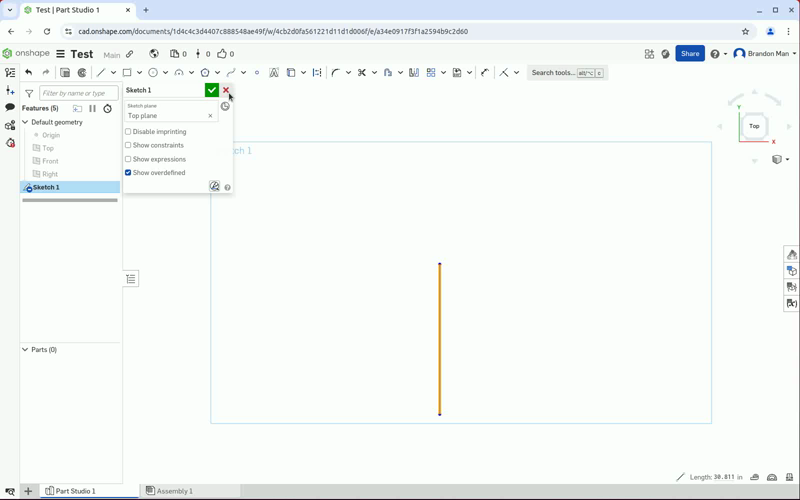
key(shift+h)
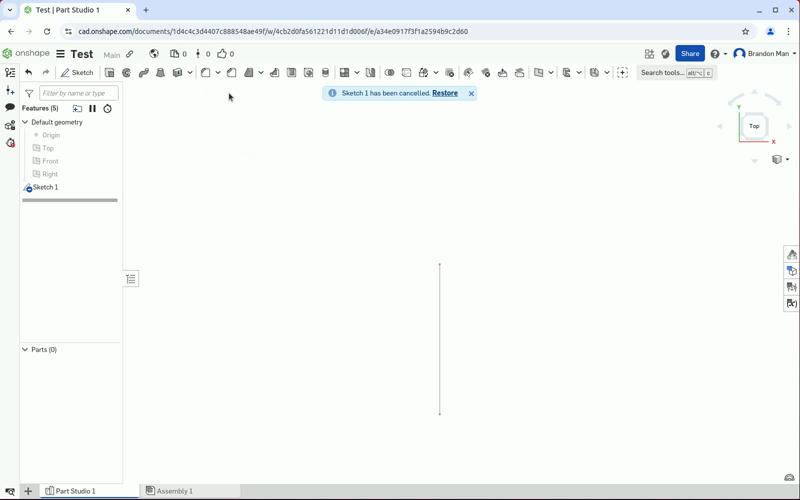
key(shift+s)
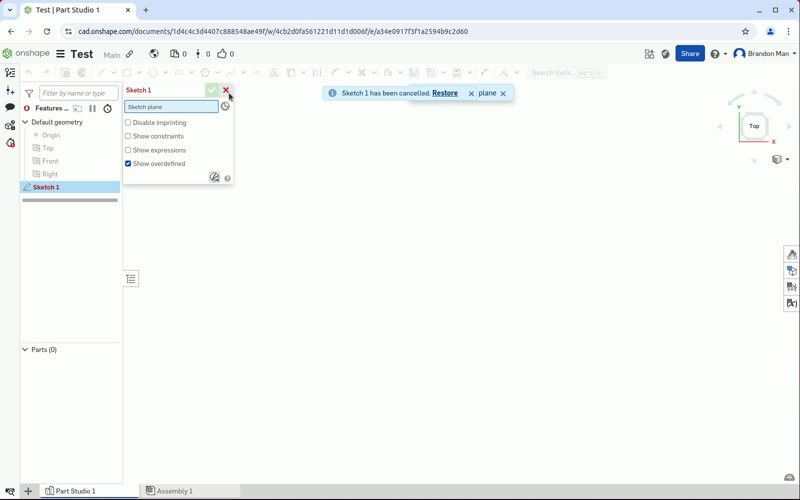
mouse_move(73, 150)
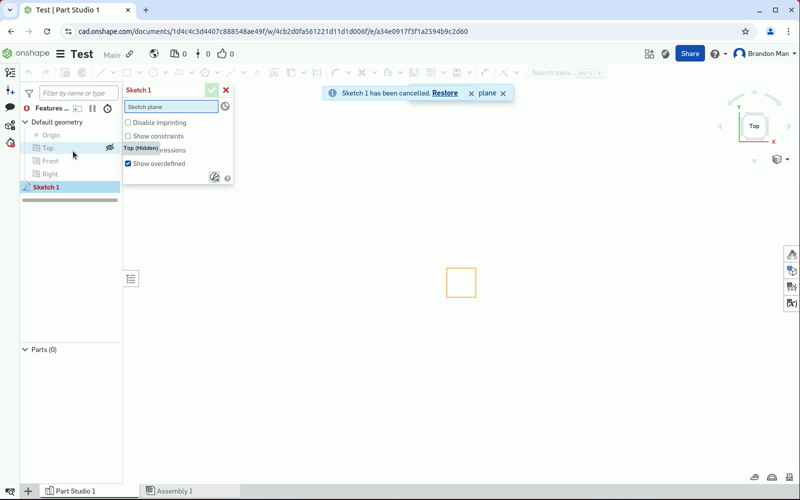
click(73, 150)
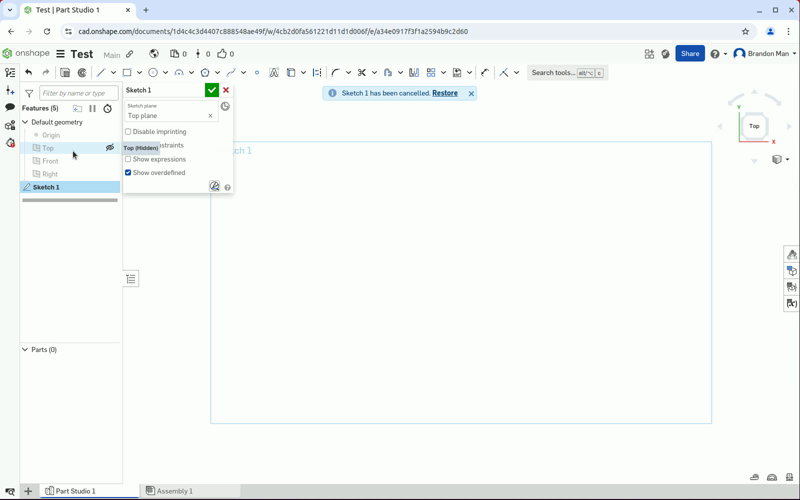
mouse_move(73, 352)
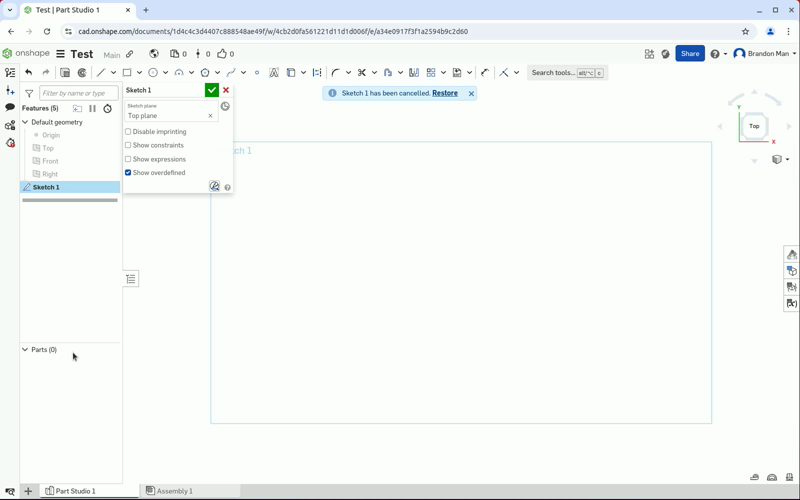
key(y)
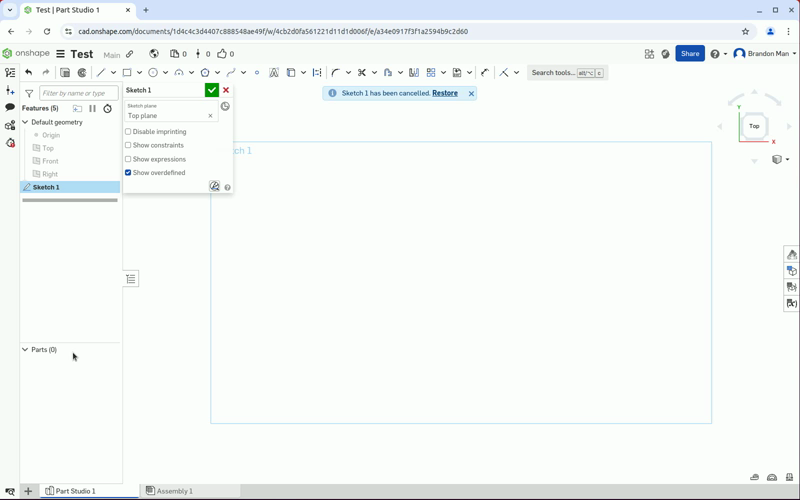
key(c)
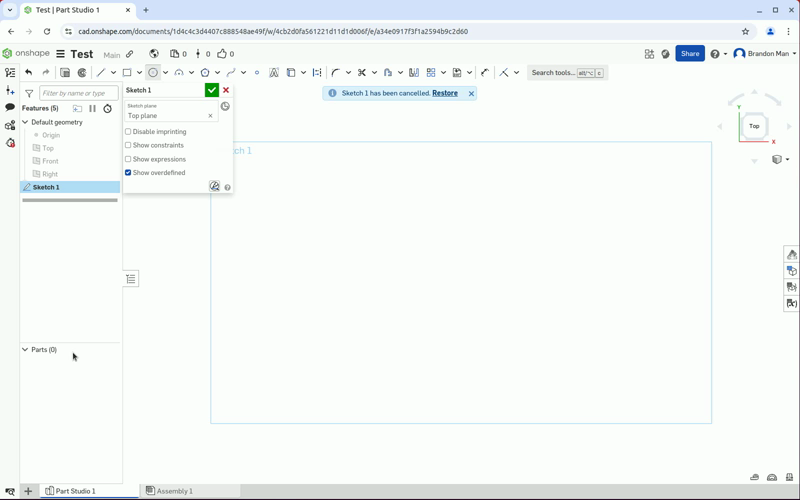
key_down(shift)
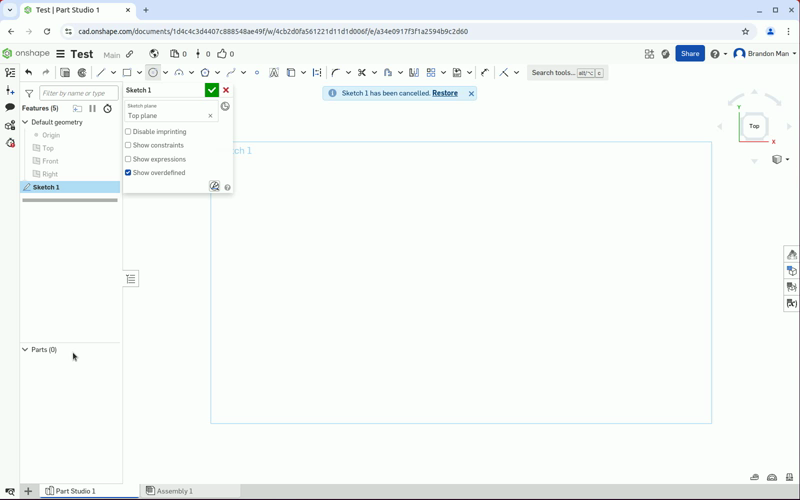
mouse_move(460, 282)
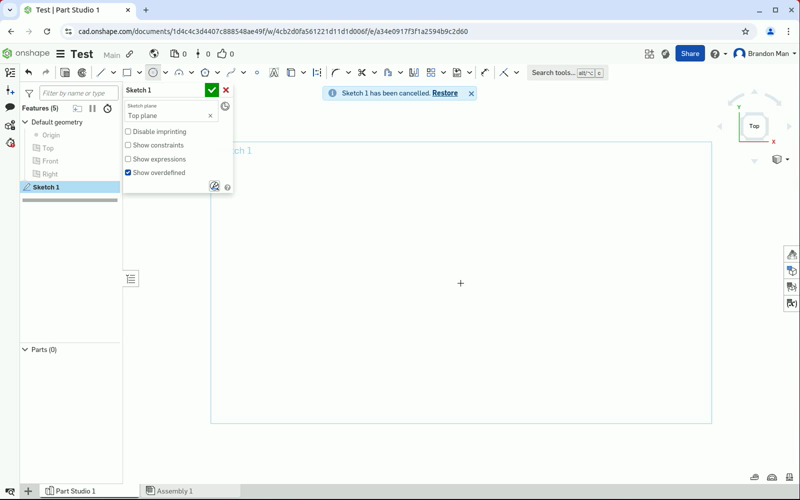
click(460, 282)
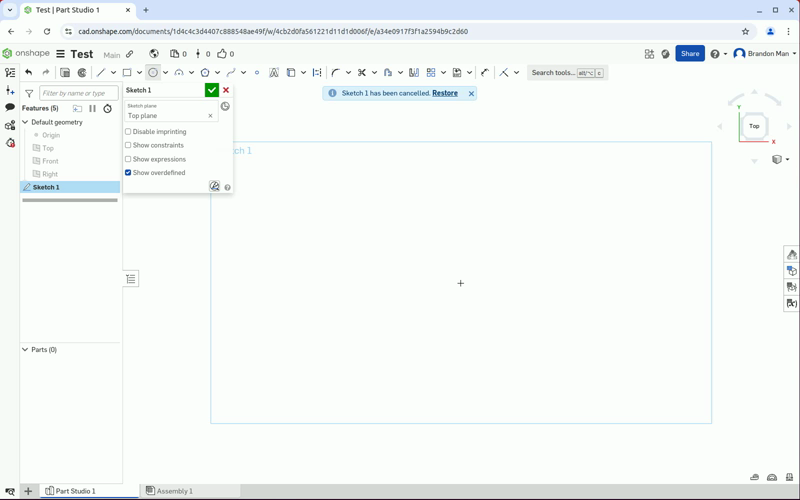
key_up(shift)
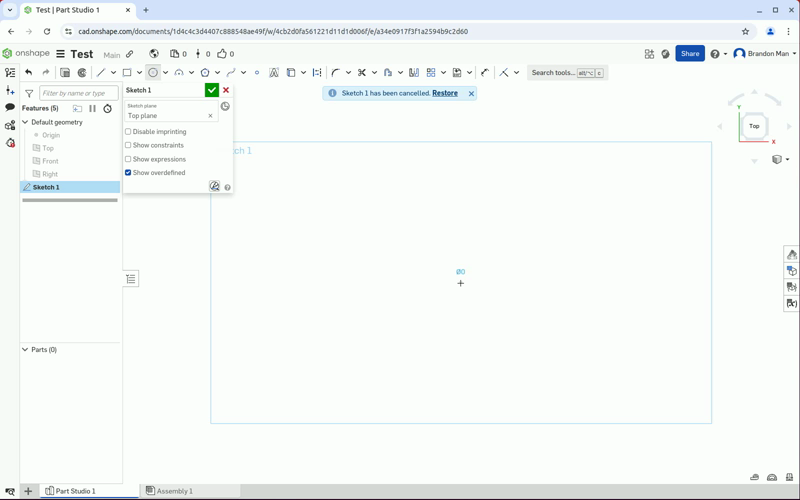
mouse_move(533, 282)
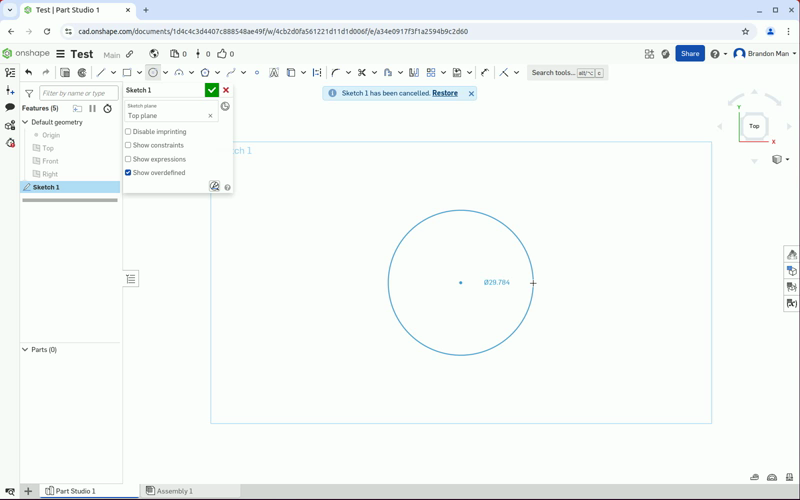
click(533, 282)
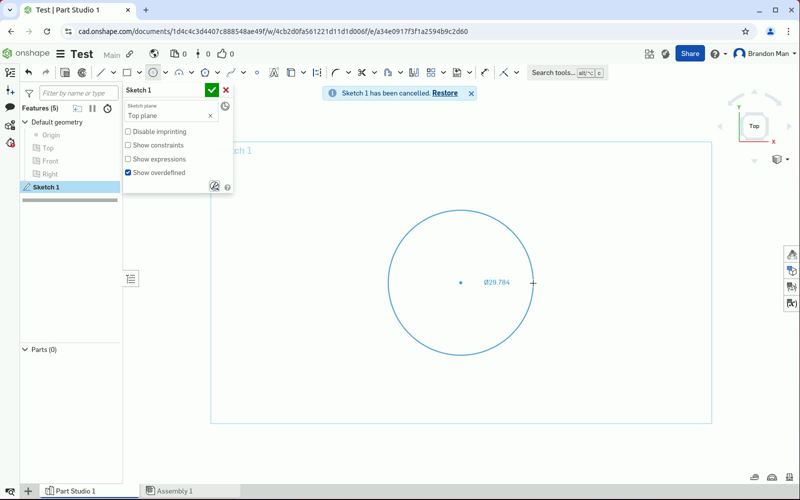
key(esc)
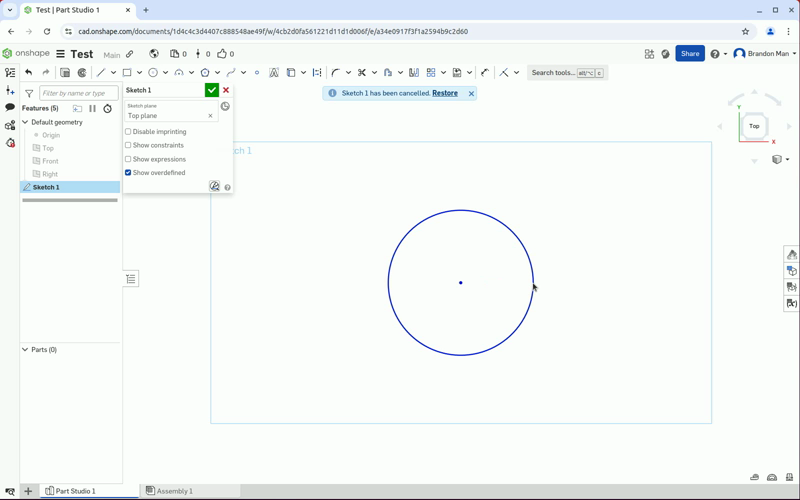
mouse_move(479, 323)
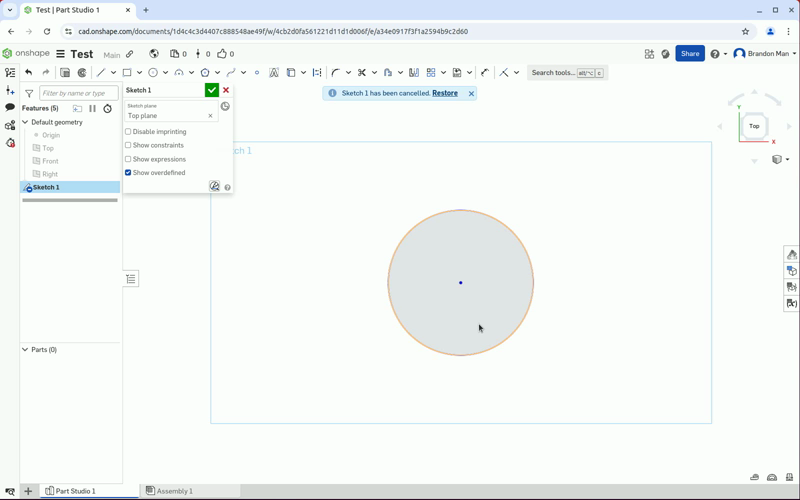
click(479, 323)
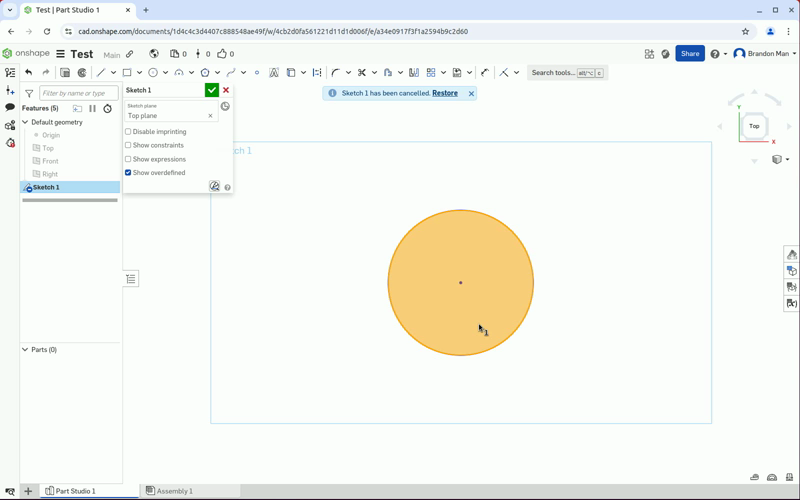
mouse_move(73, 352)
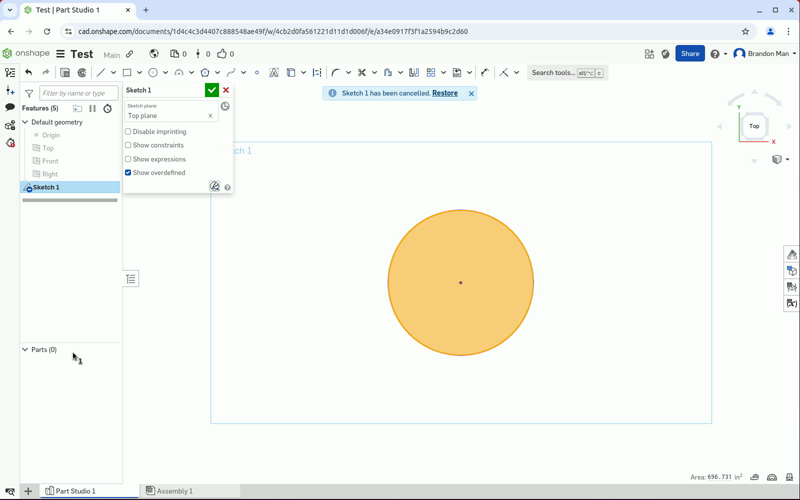
key(shift+y)
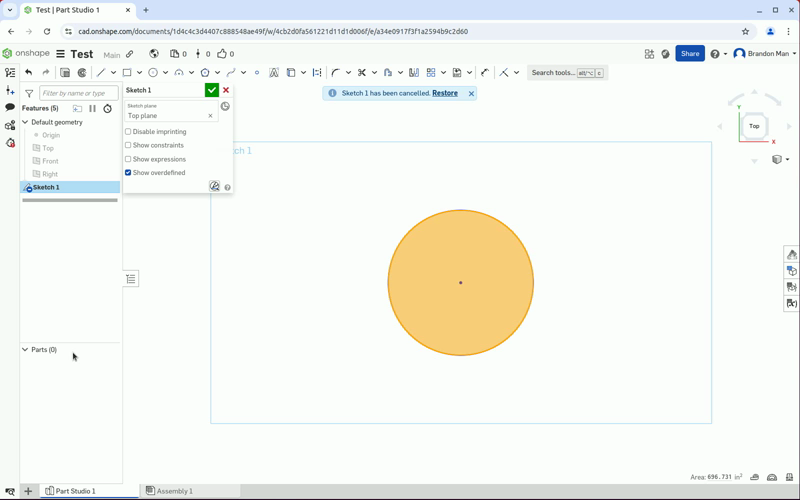
key(shift+e)
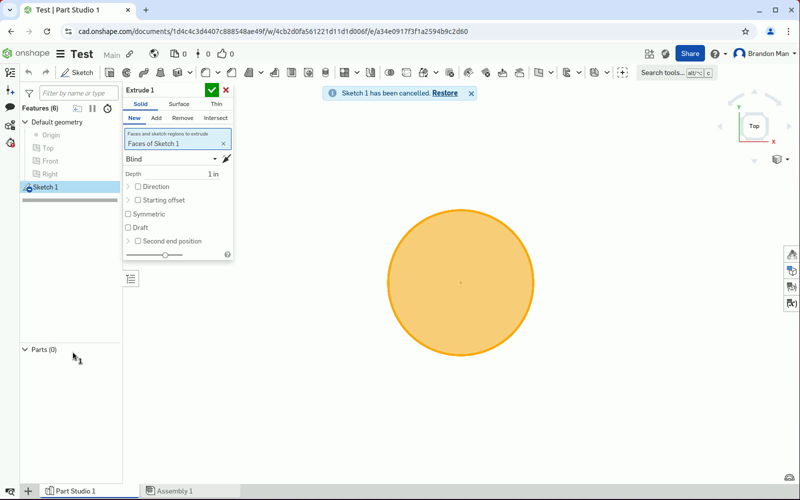
mouse_move(143, 106)
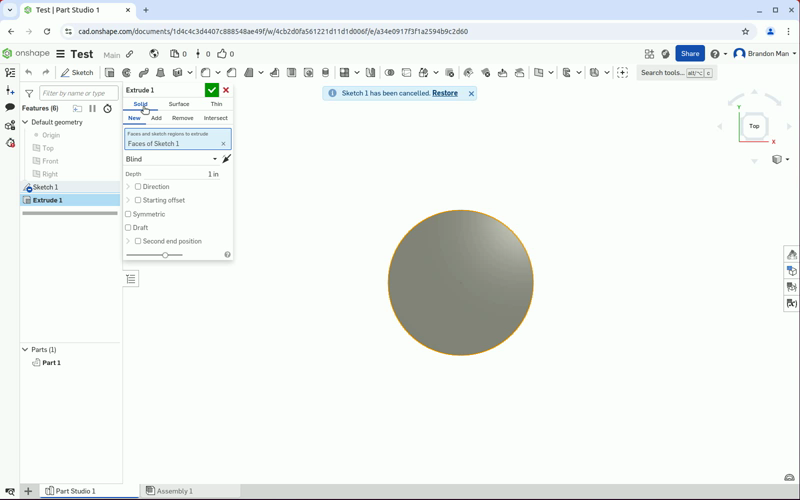
click(143, 106)
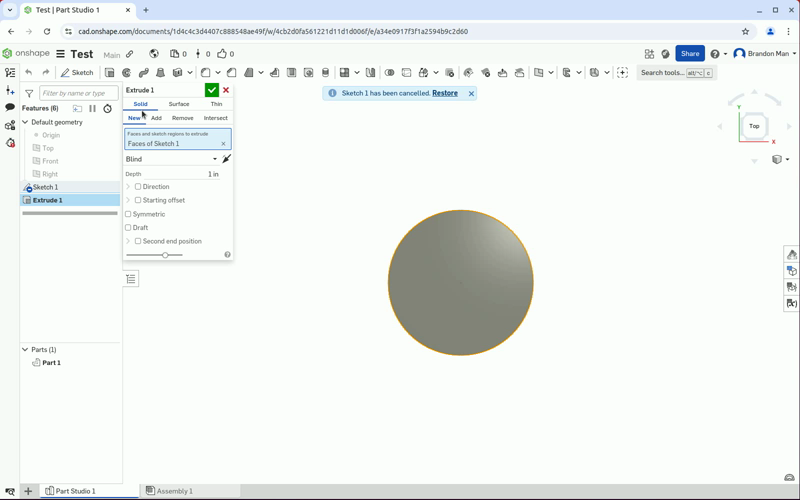
mouse_move(137, 120)
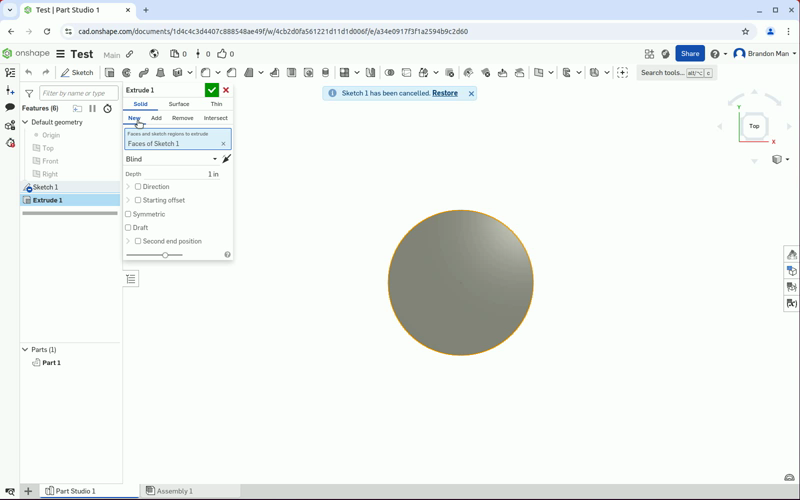
click(137, 120)
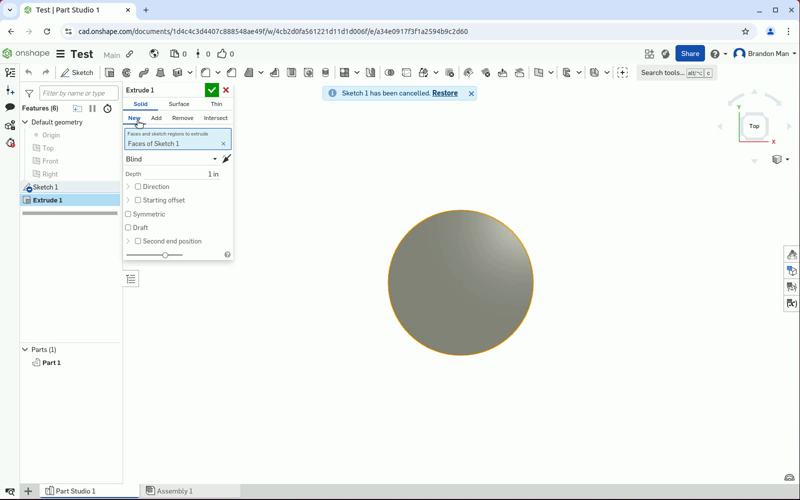
key(tab, 4)
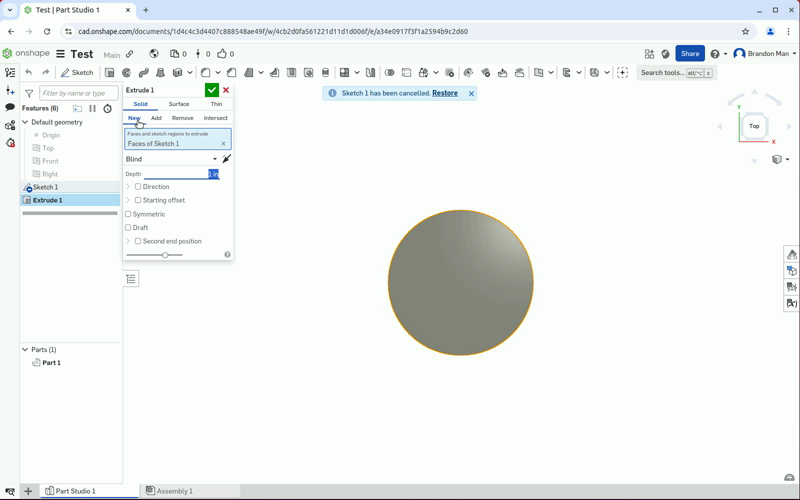
text(8.184)
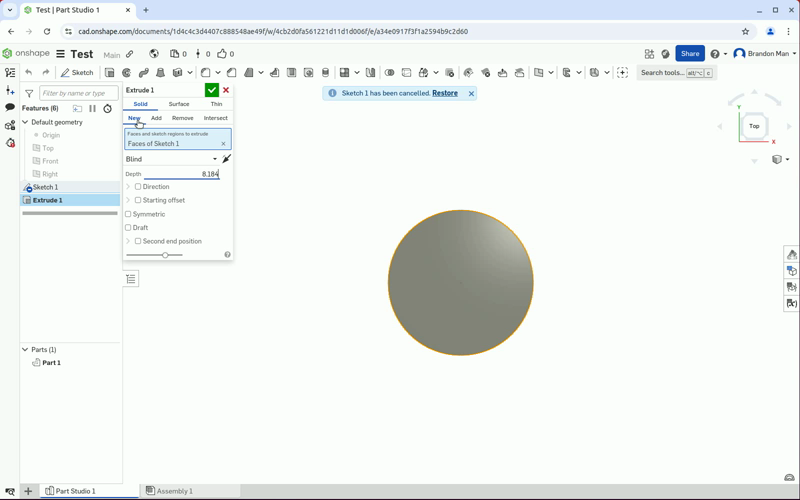
key(enter)
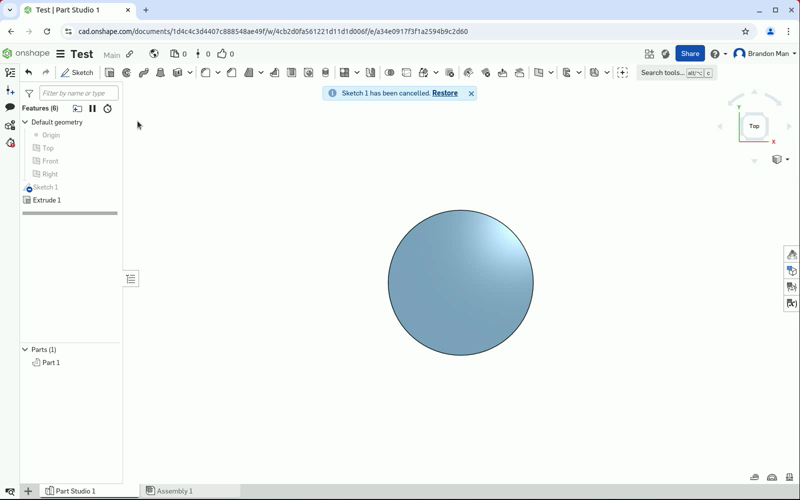
key(shift+h)
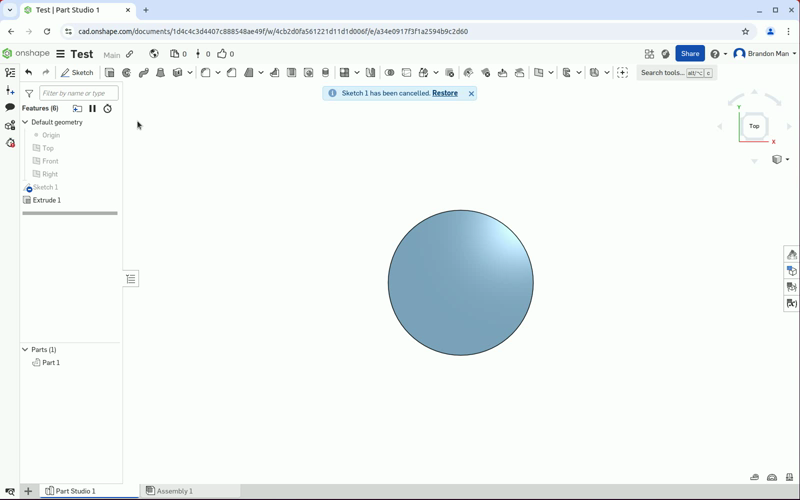
key(shift+h)
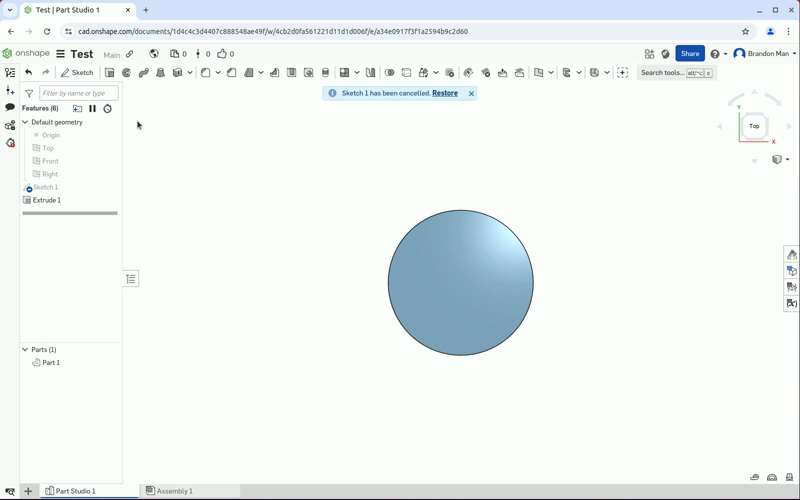
mouse_move(73, 189)
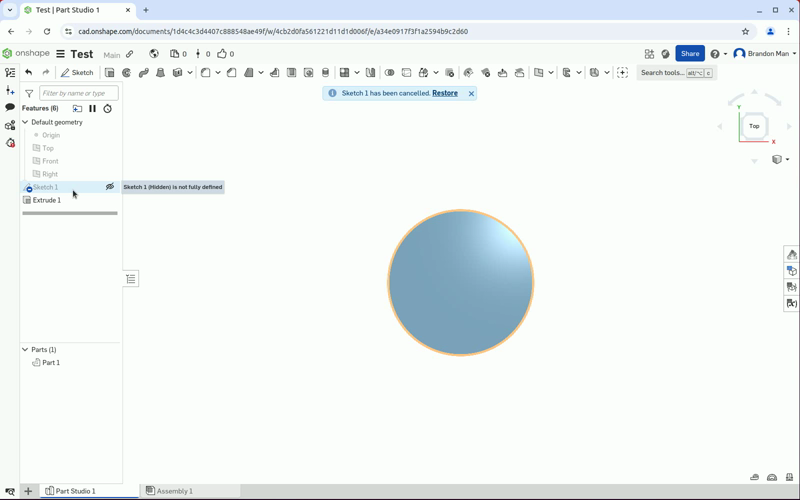
click(73, 189)
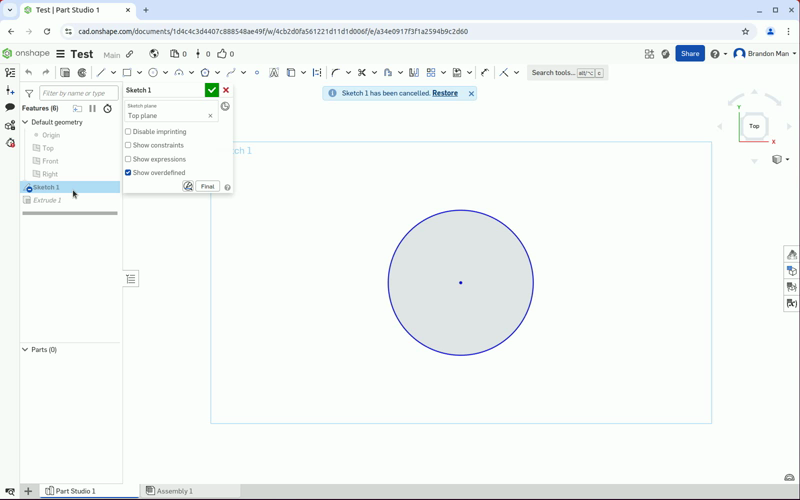
mouse_move(229, 92)
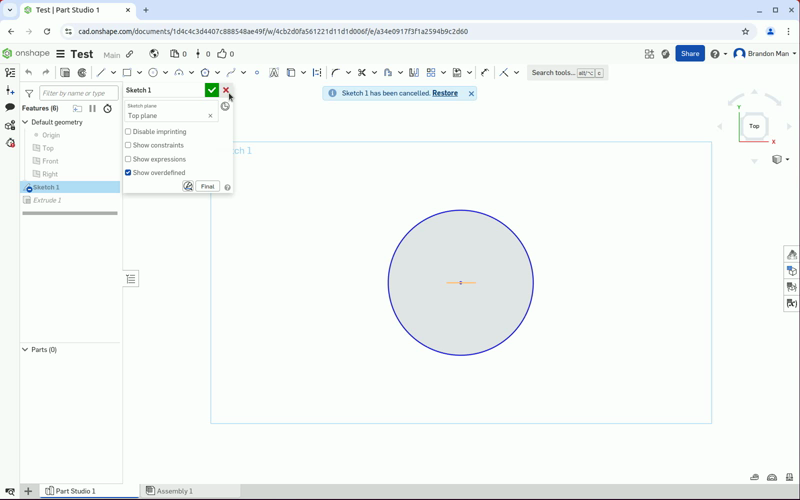
click(229, 92)
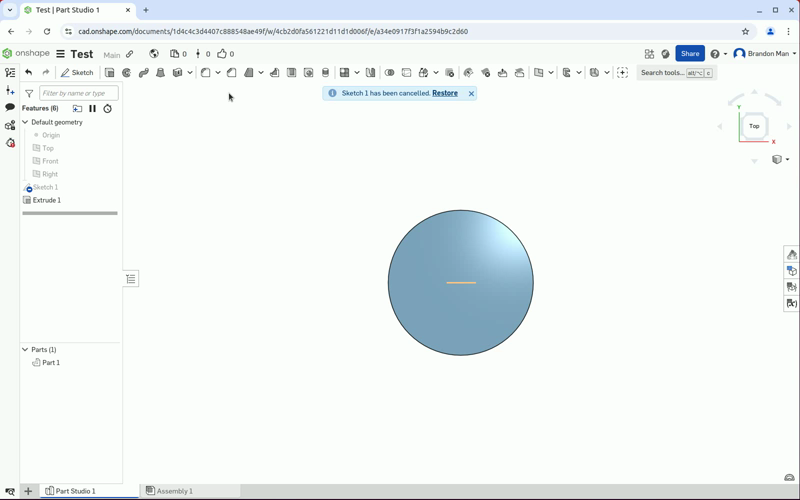
mouse_move(541, 75)
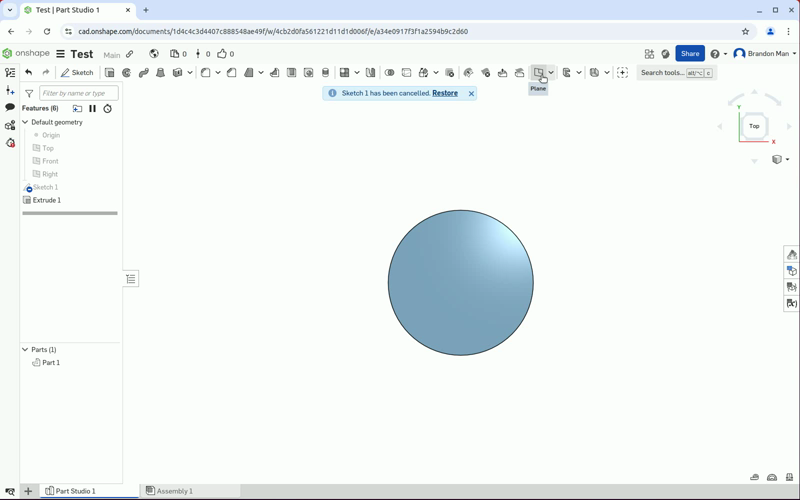
click(541, 75)
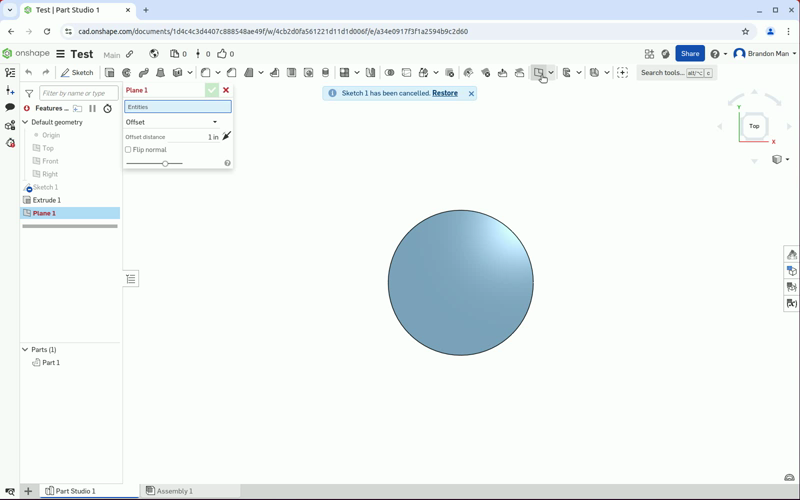
mouse_move(73, 150)
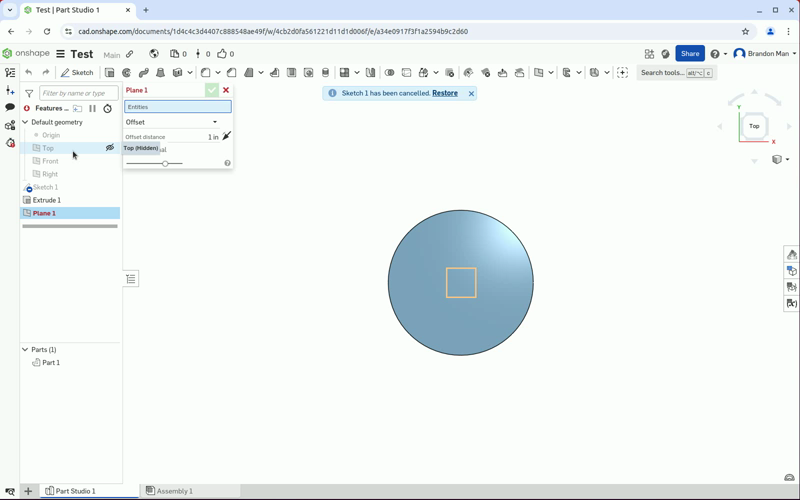
click(73, 150)
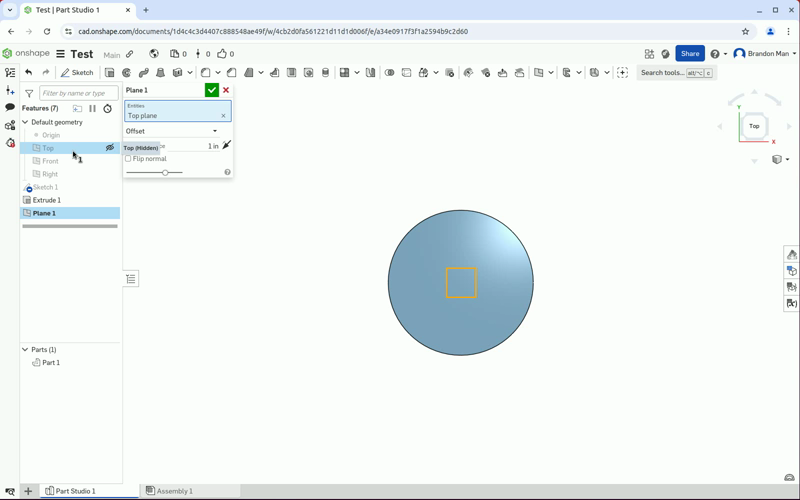
key(tab, 2)
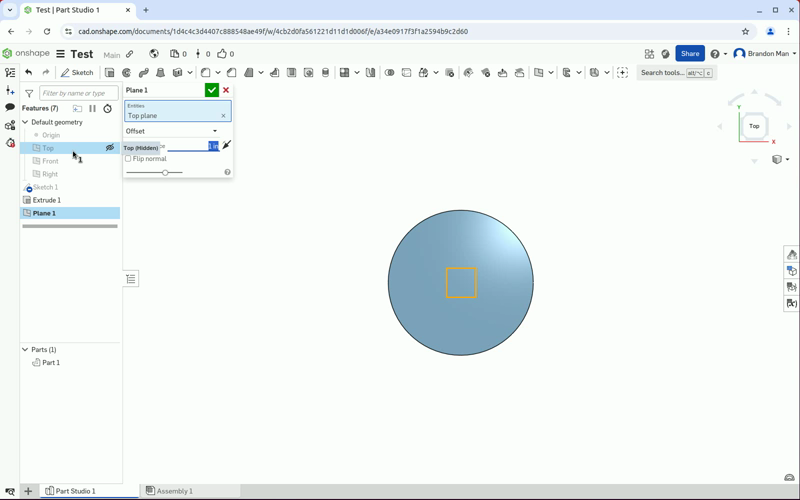
text(8.196)
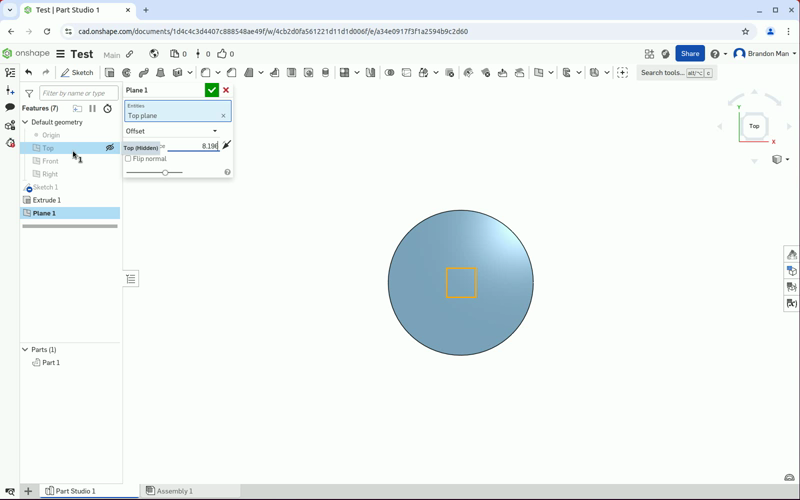
key(enter, 2)
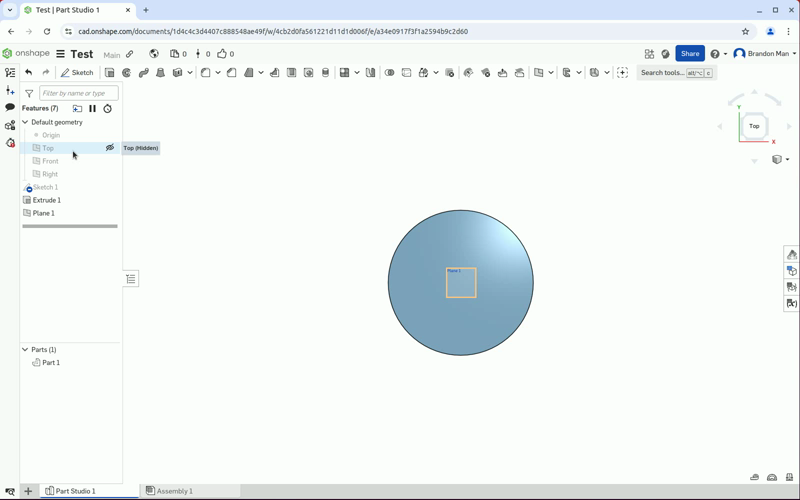
key(shift+s)
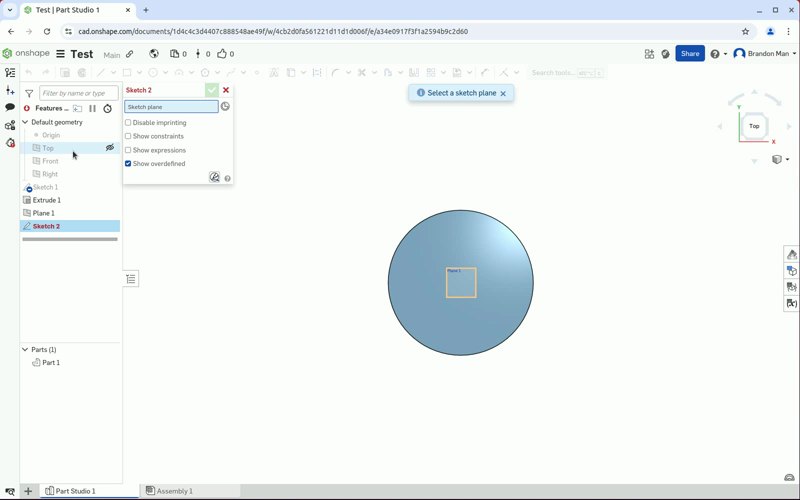
mouse_move(73, 215)
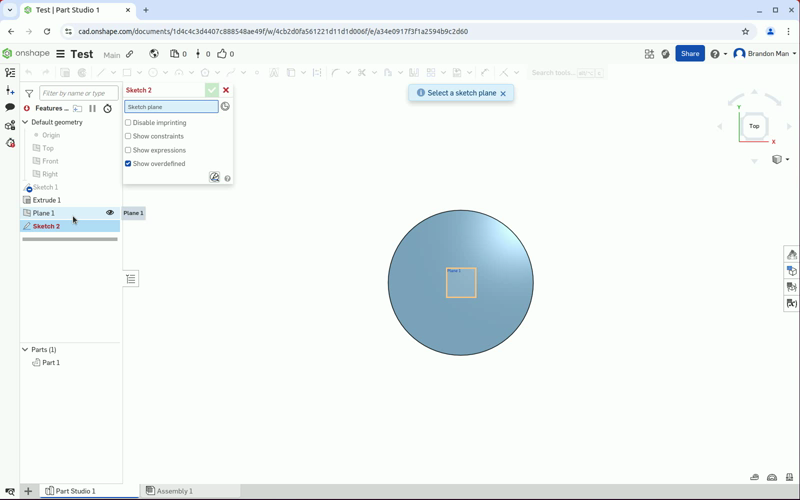
click(73, 215)
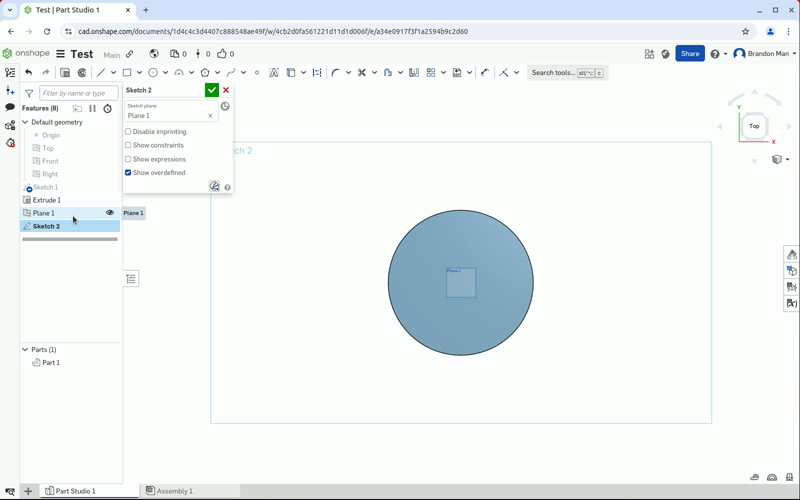
mouse_move(73, 352)
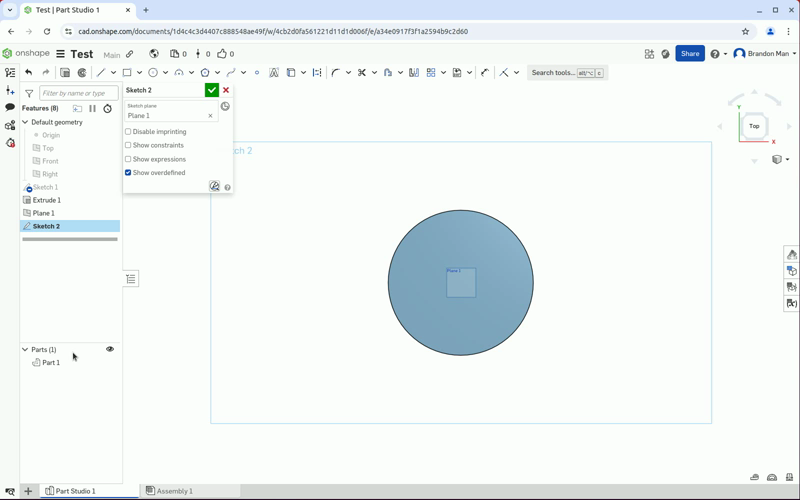
key(y)
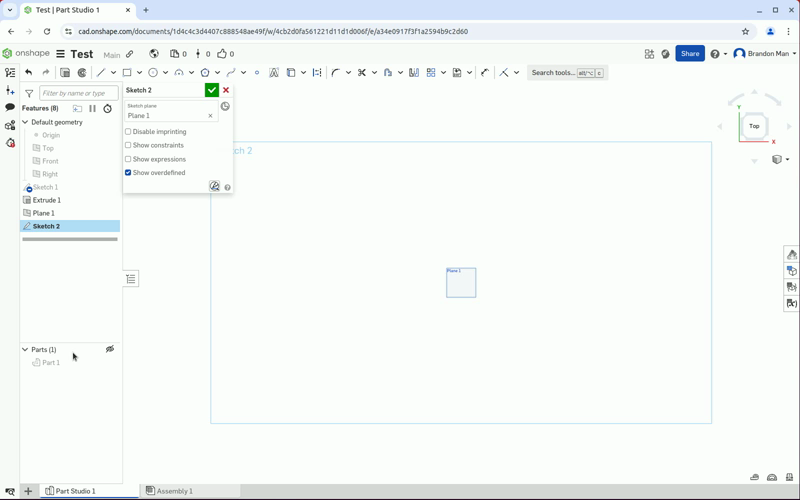
key(c)
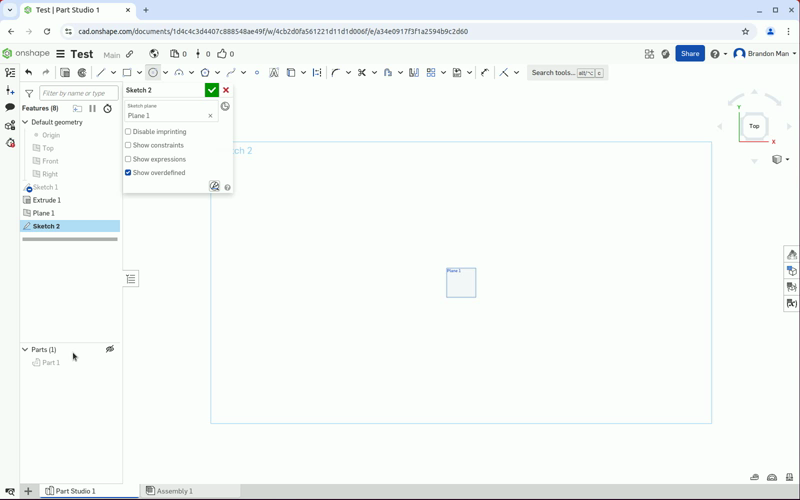
key_down(shift)
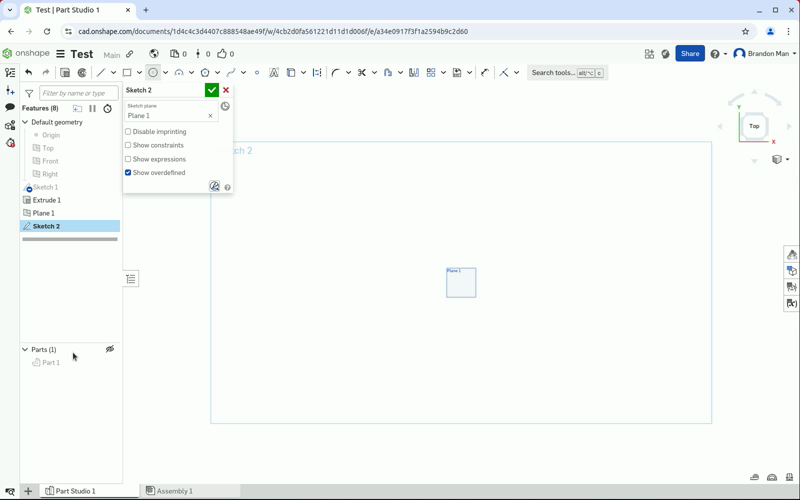
mouse_move(460, 282)
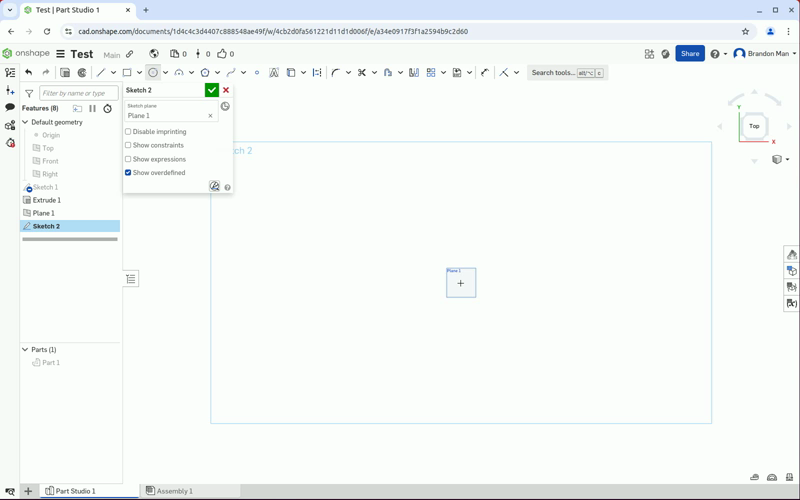
click(460, 282)
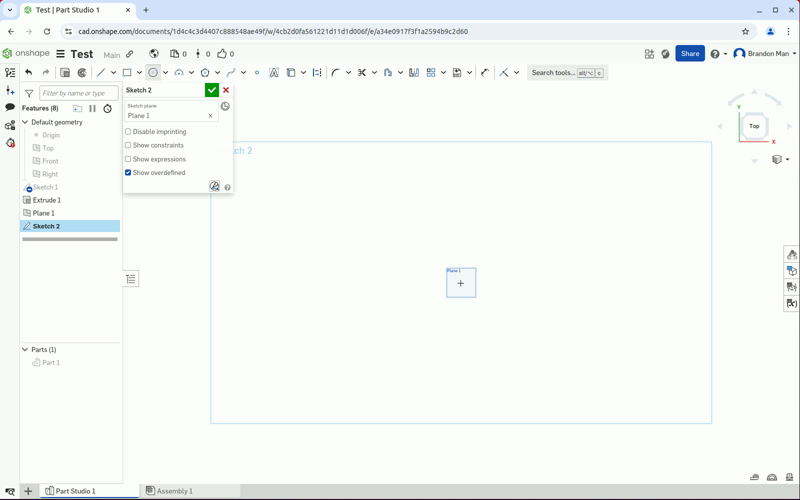
key_up(shift)
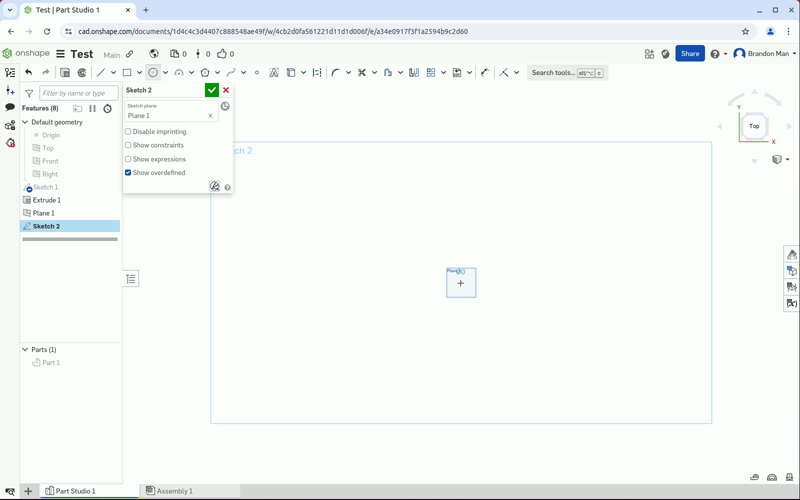
mouse_move(511, 282)
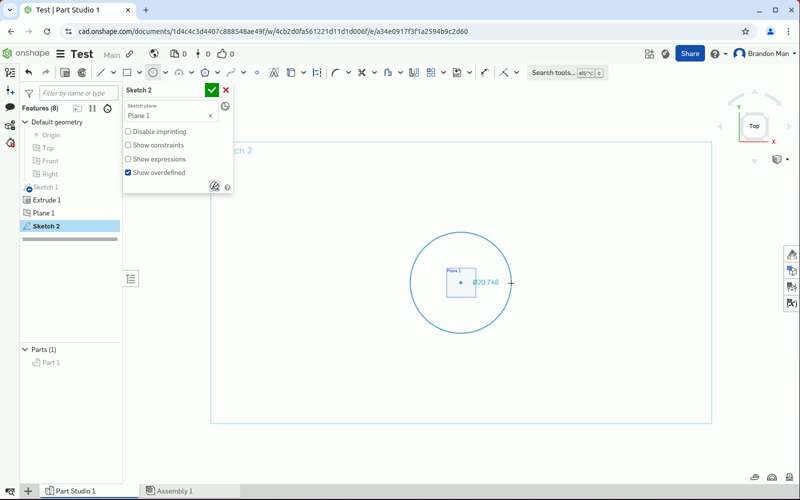
click(511, 282)
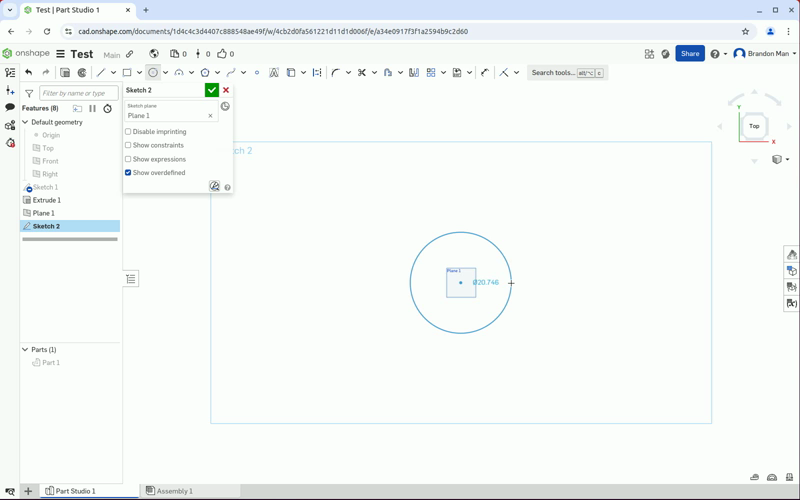
key(esc)
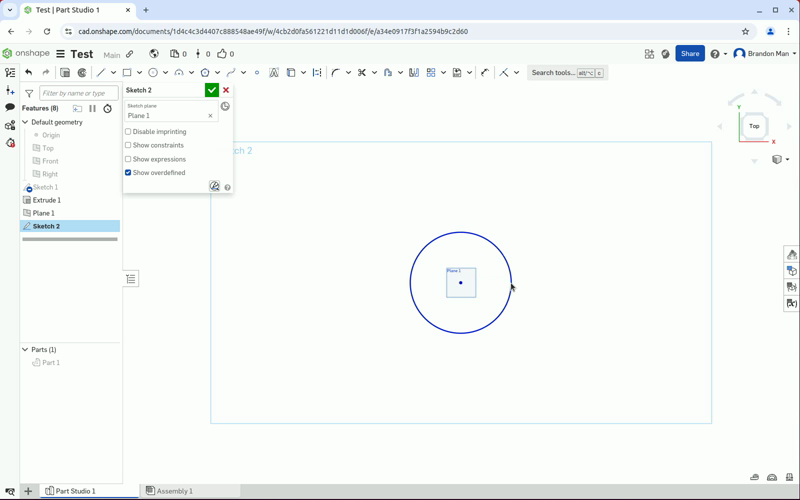
mouse_move(440, 318)
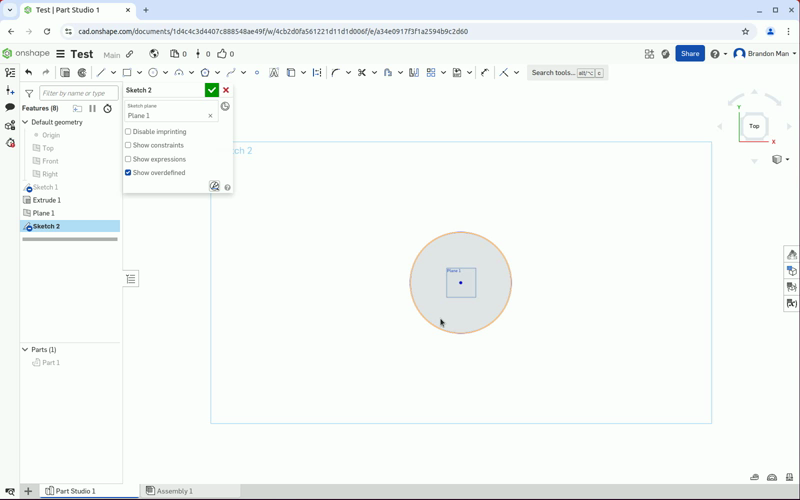
click(440, 318)
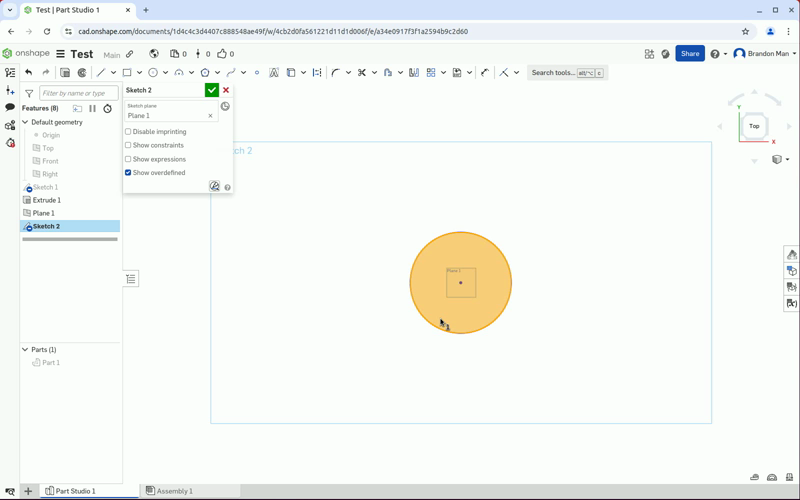
mouse_move(73, 352)
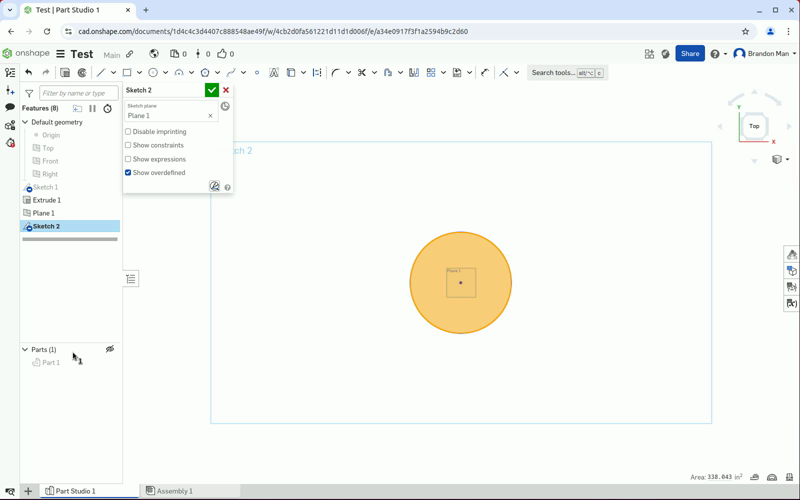
key(shift+y)
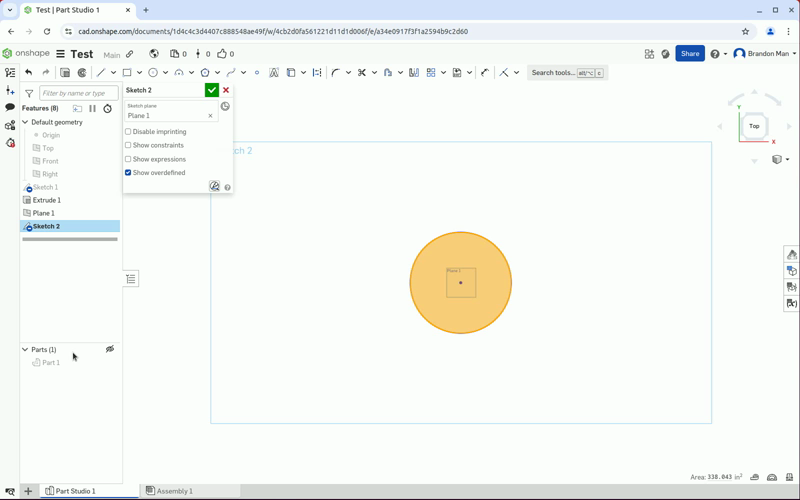
key(shift+e)
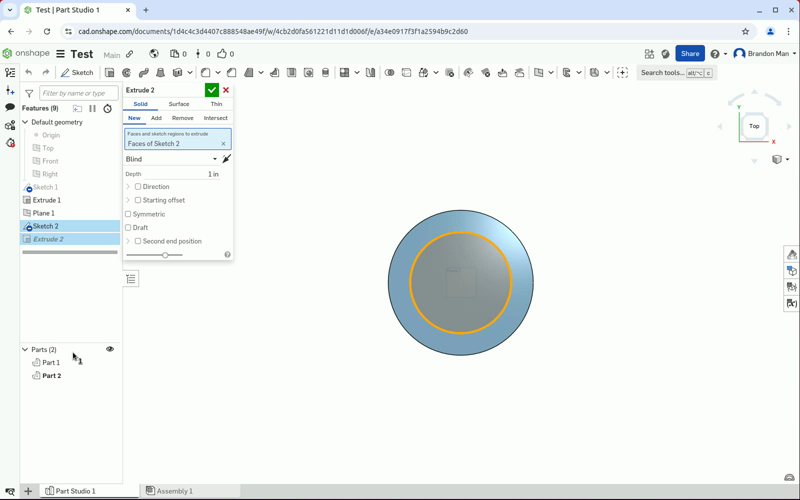
mouse_move(143, 106)
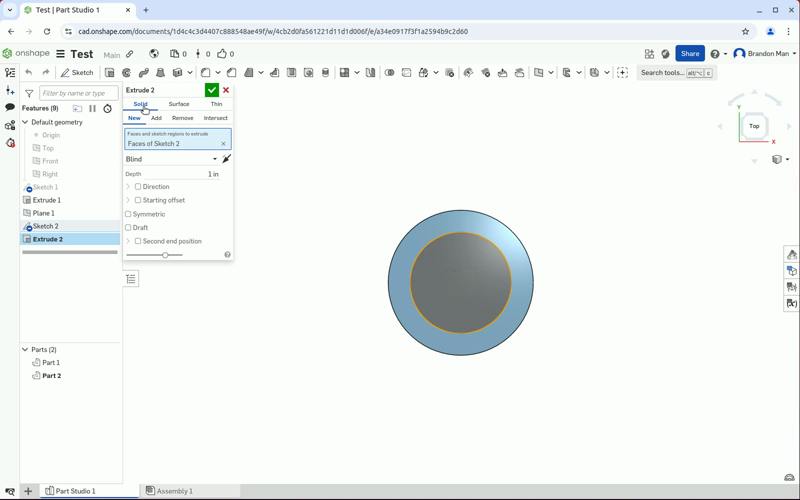
click(143, 106)
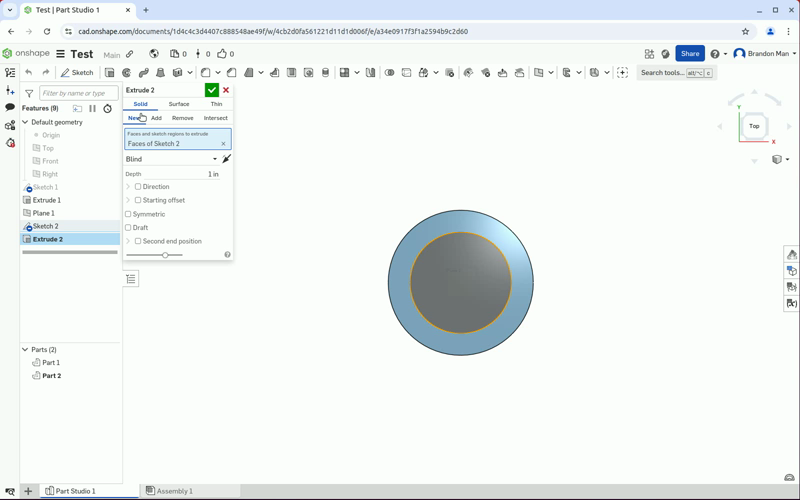
mouse_move(137, 120)
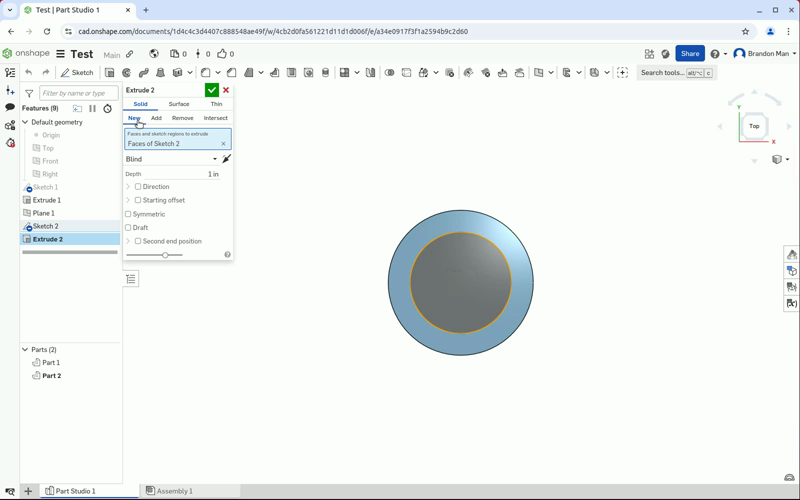
click(137, 120)
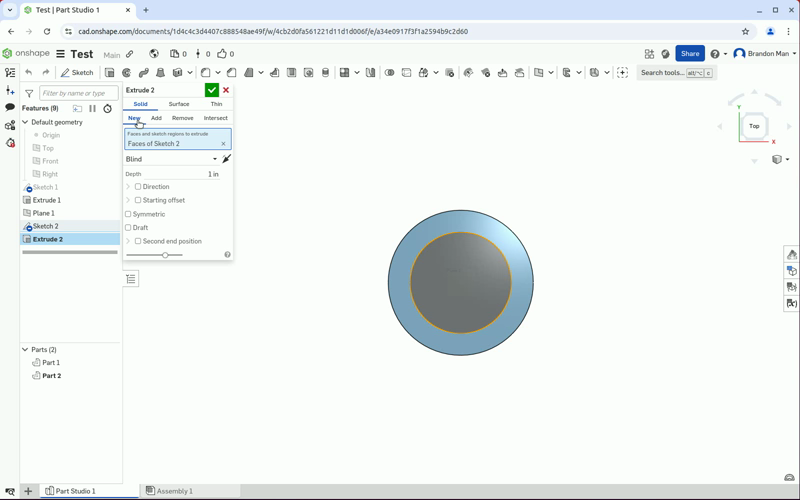
key(tab, 4)
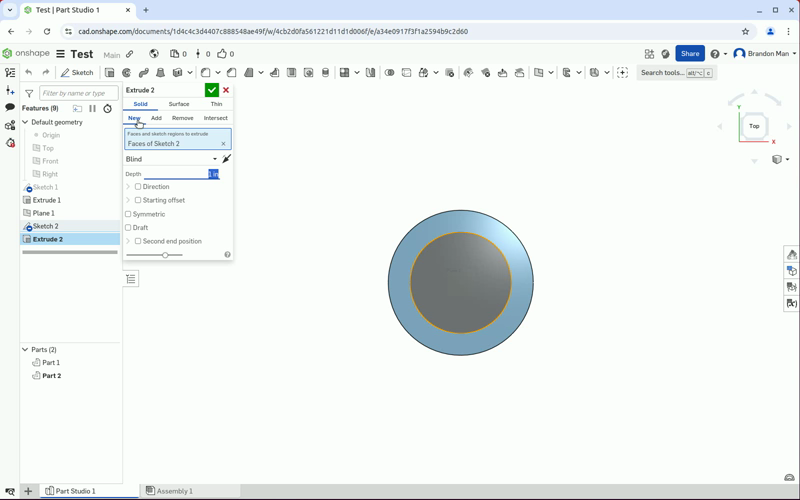
text(11.554)
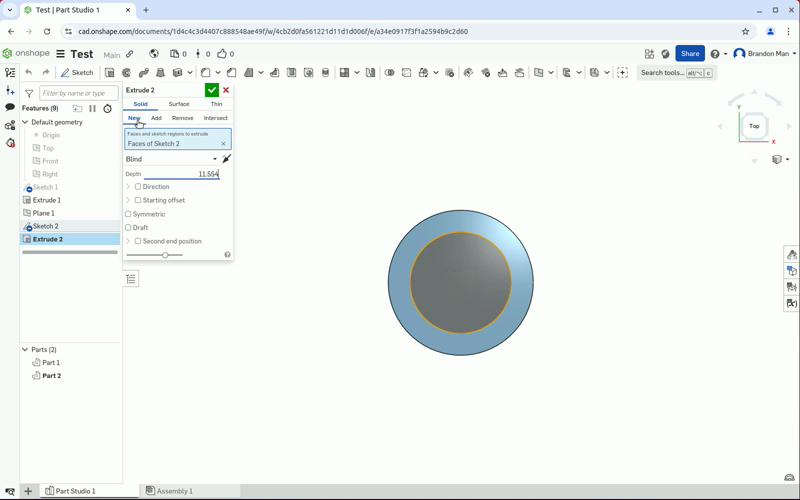
key(enter)
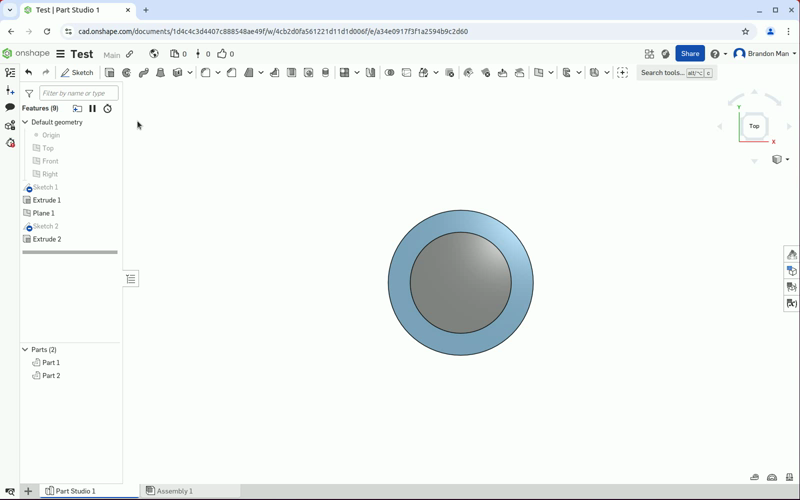
key(shift+h)
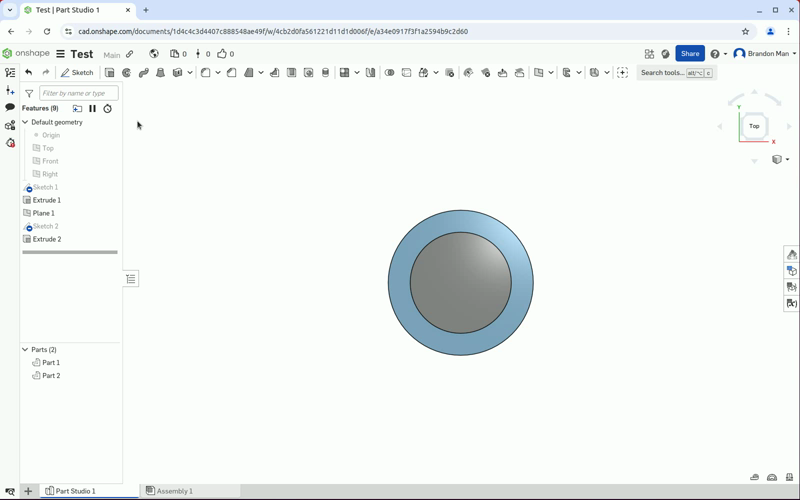
key(shift+h)
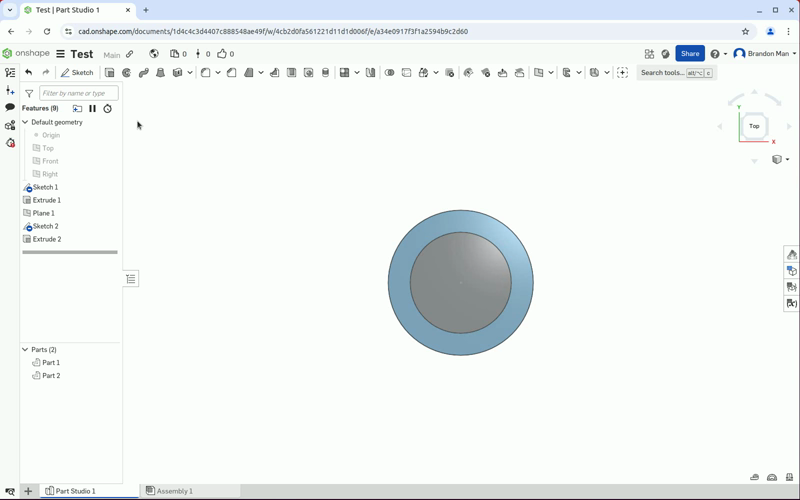
key(shift+7)
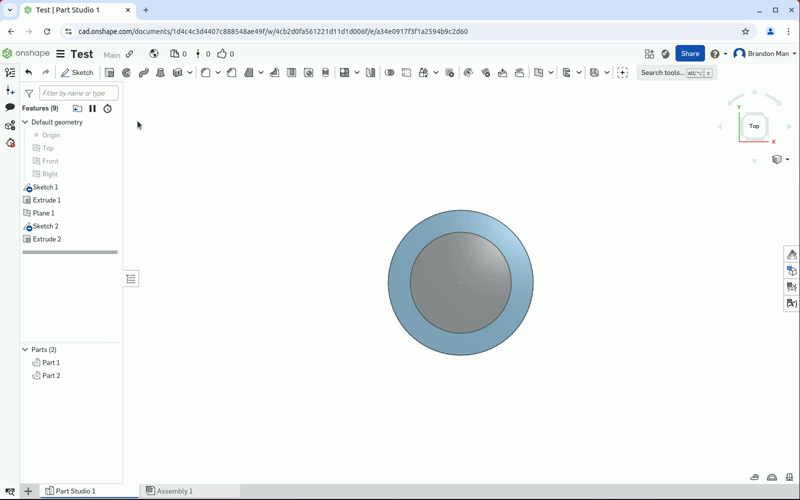
key(up, 3)
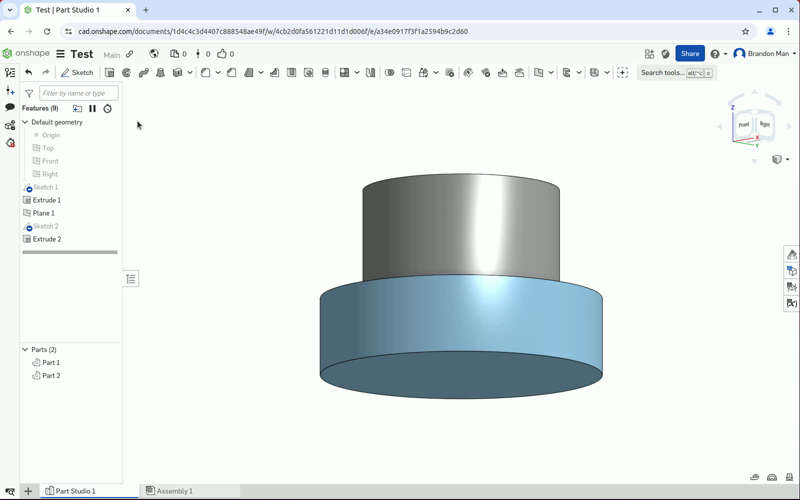
key(left, 3)
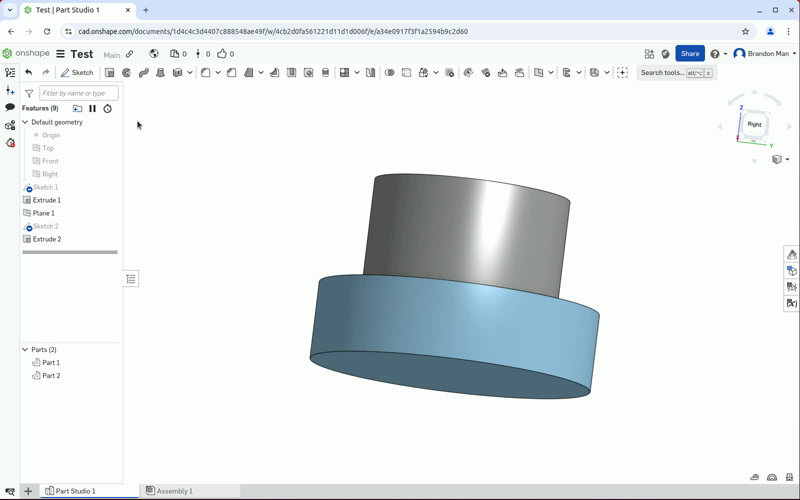
key(right, 3)
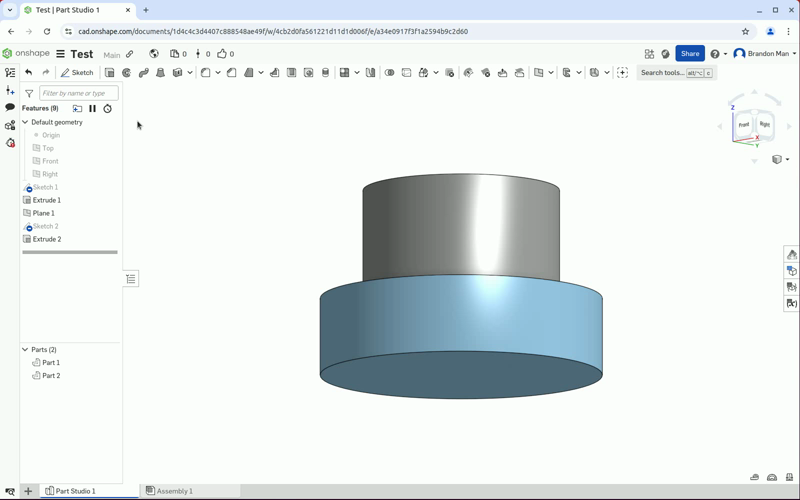
key(down, 3)
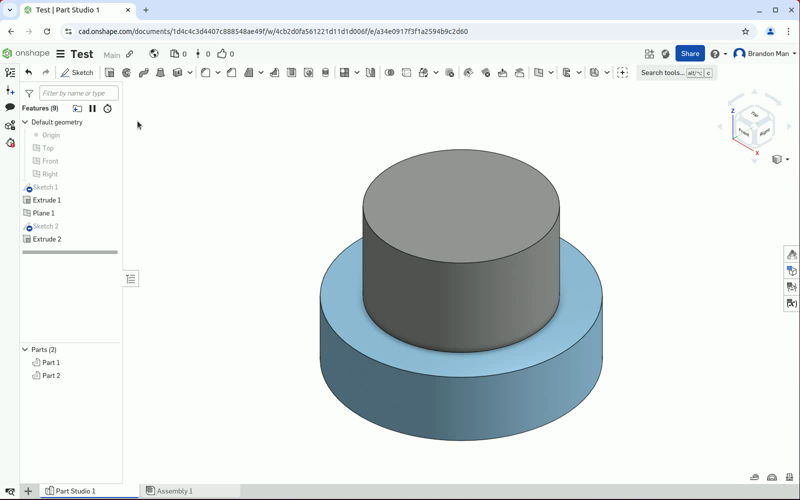
mouse_move(73, 189)
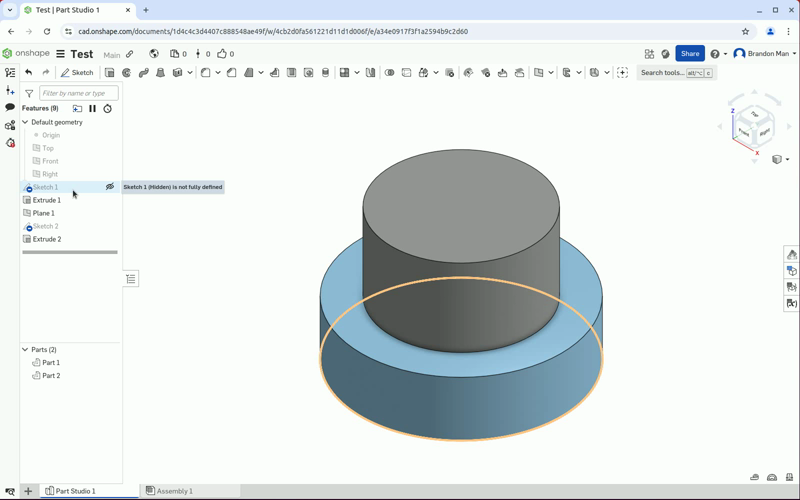
click(73, 189)